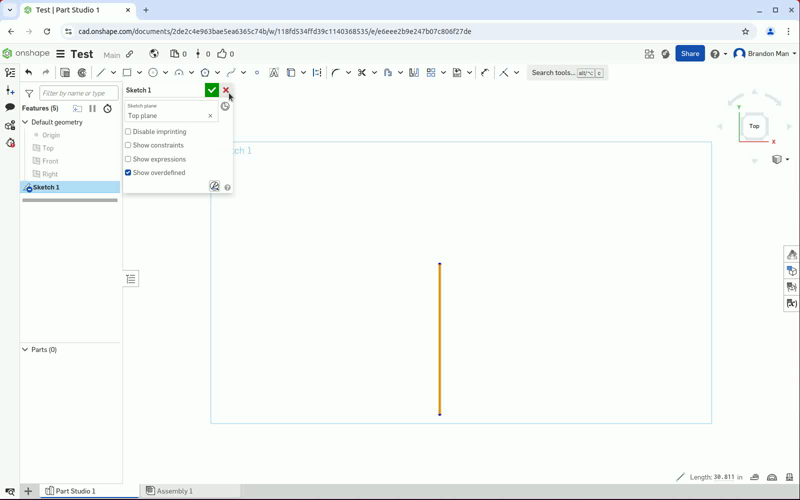
key(shift+h)
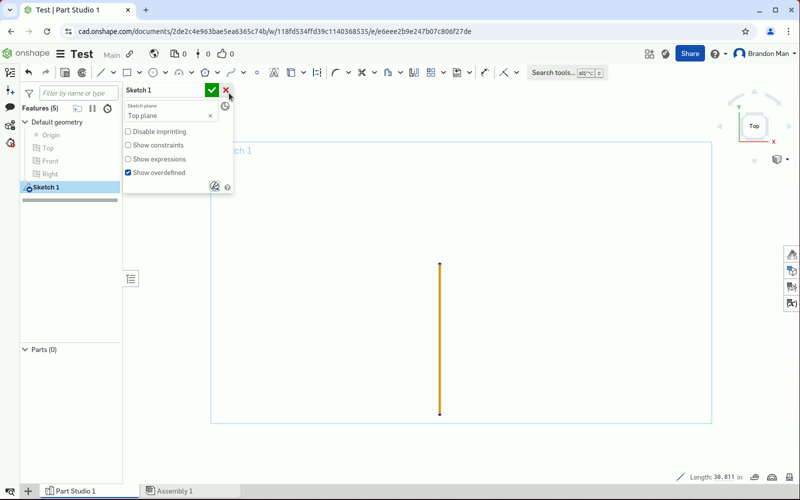
key(shift+s)
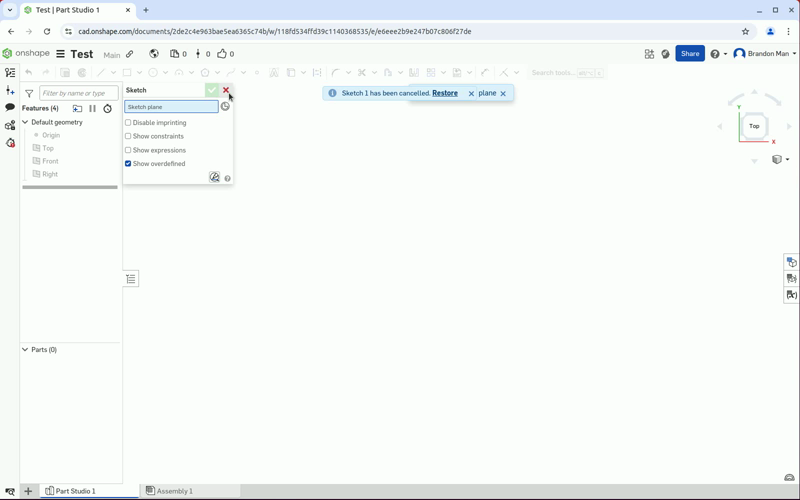
mouse_move(73, 150)
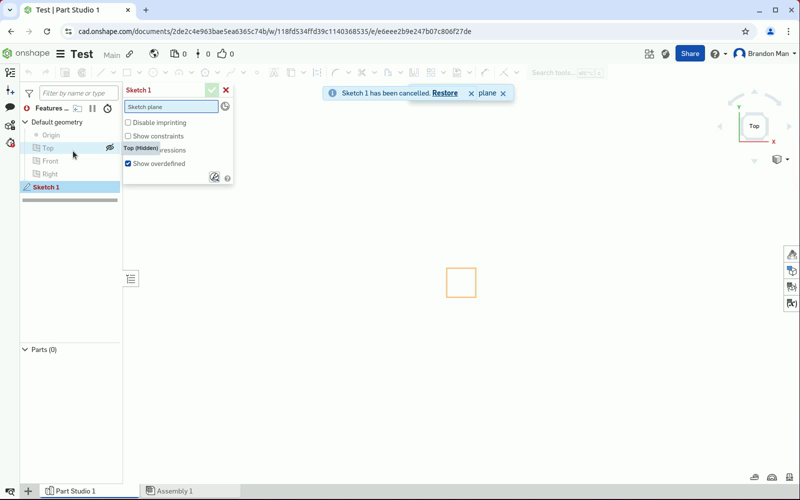
click(73, 150)
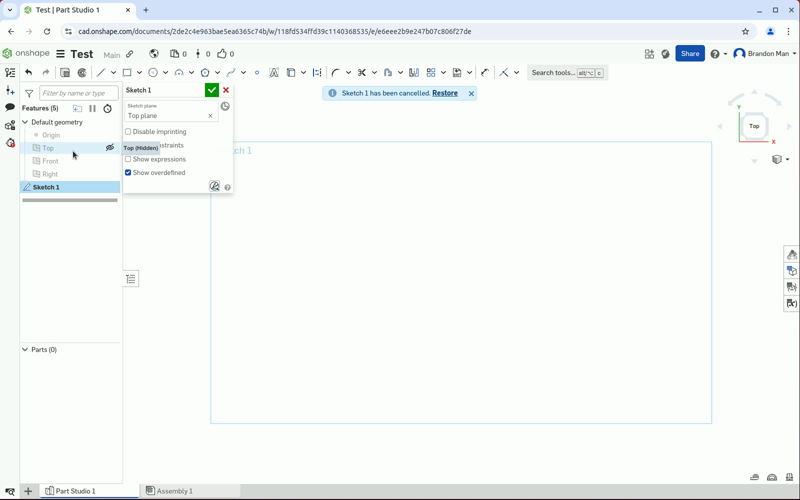
mouse_move(73, 352)
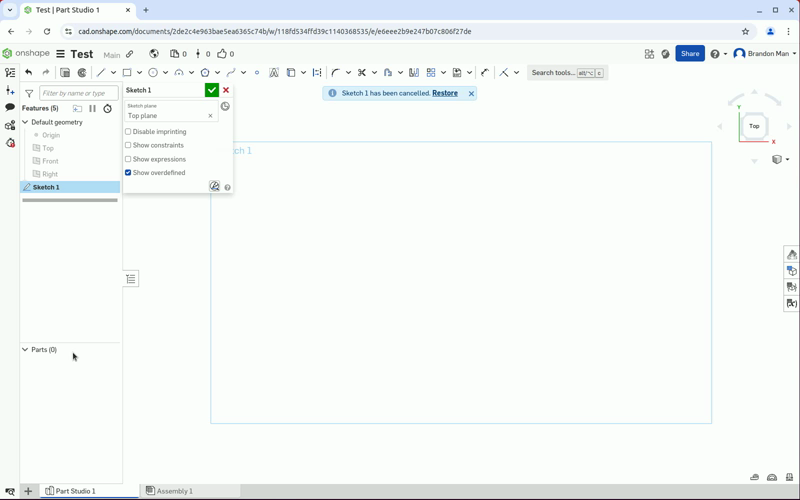
key(y)
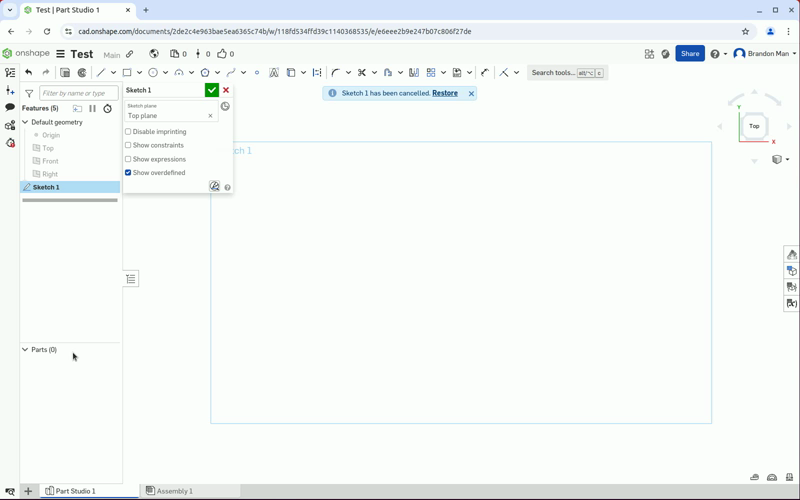
key(c)
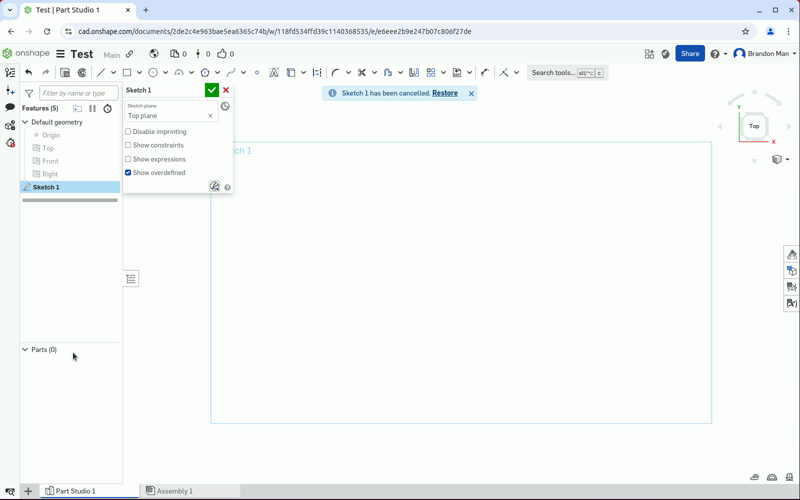
key_down(shift)
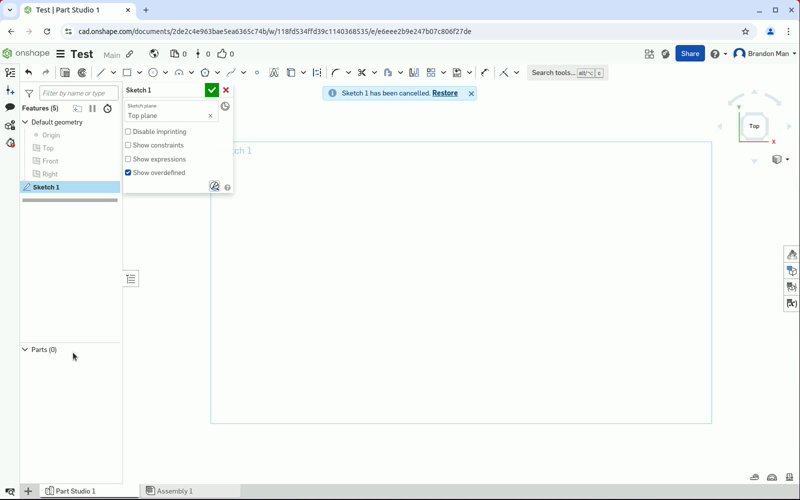
mouse_move(461, 282)
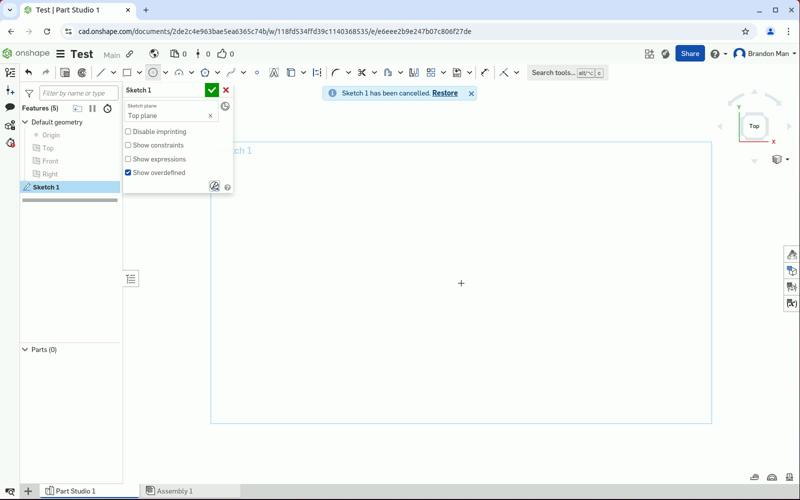
click(461, 282)
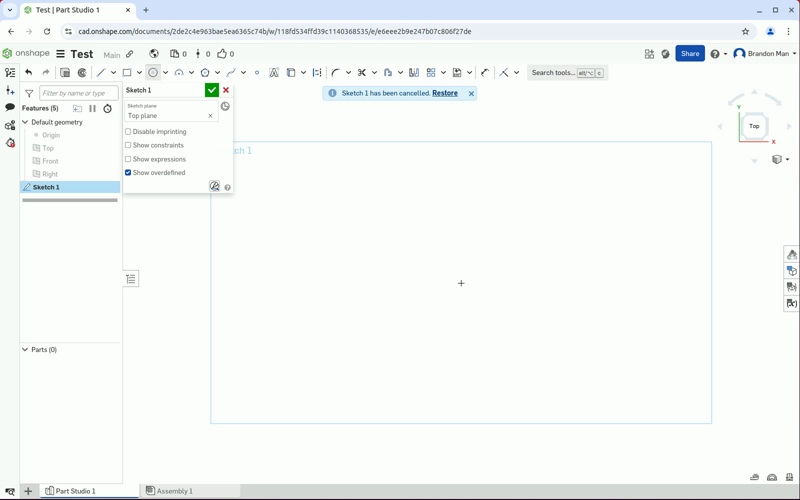
key_up(shift)
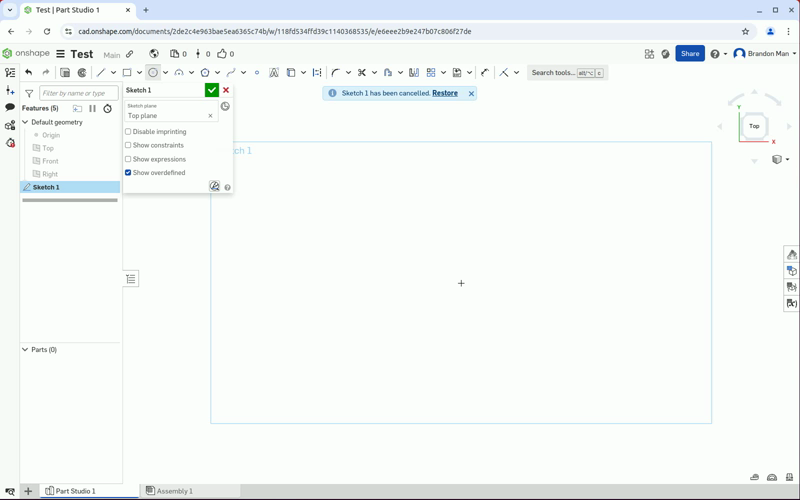
mouse_move(518, 282)
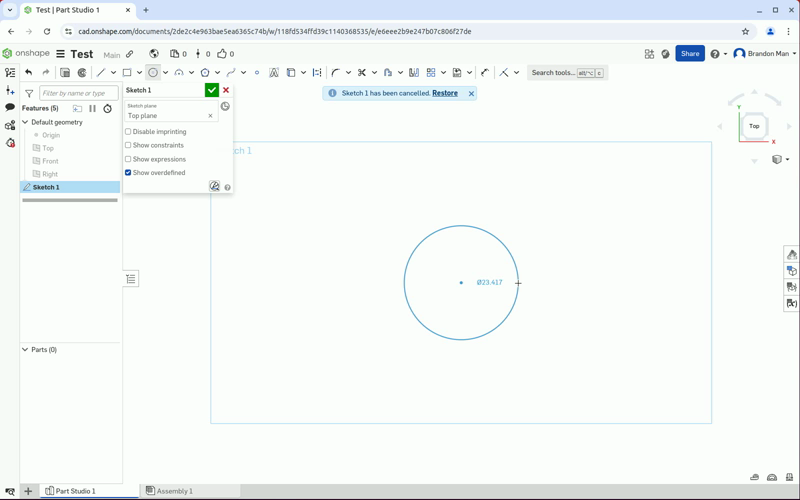
click(518, 282)
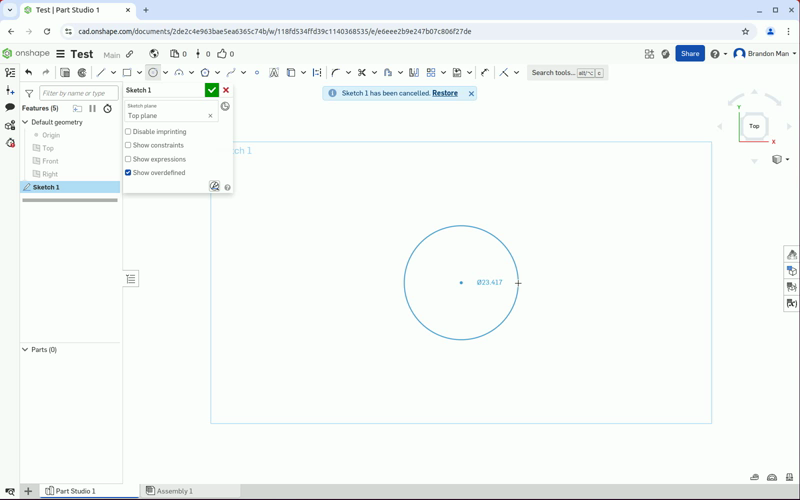
key(esc)
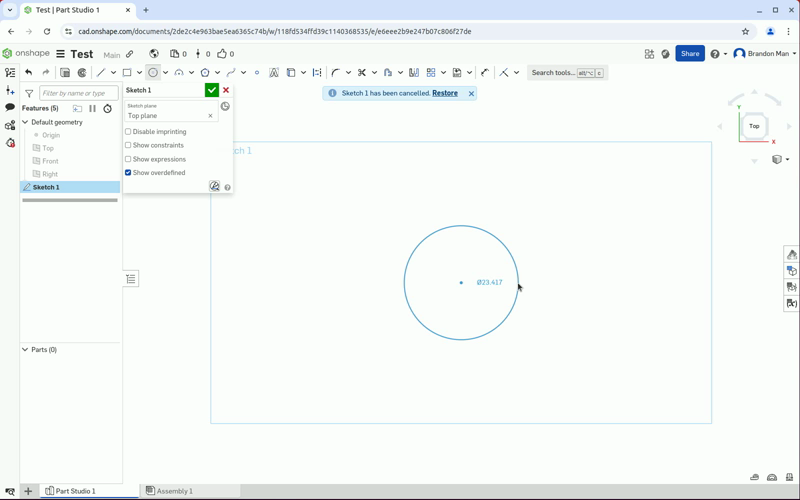
key(c)
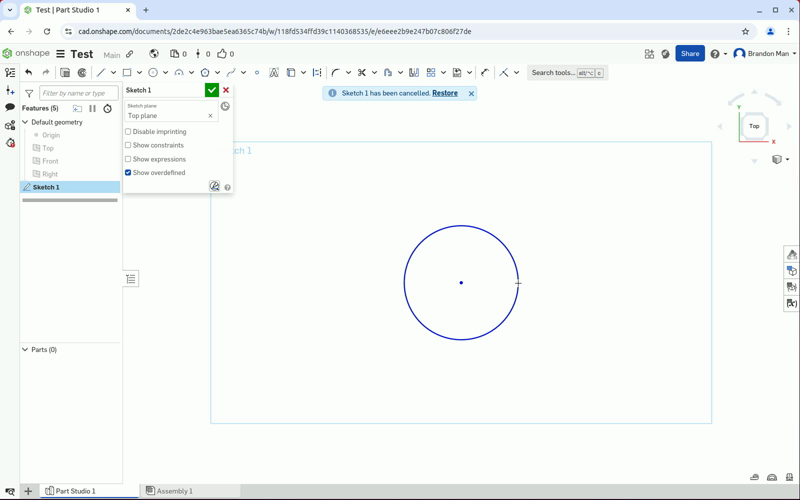
key_down(shift)
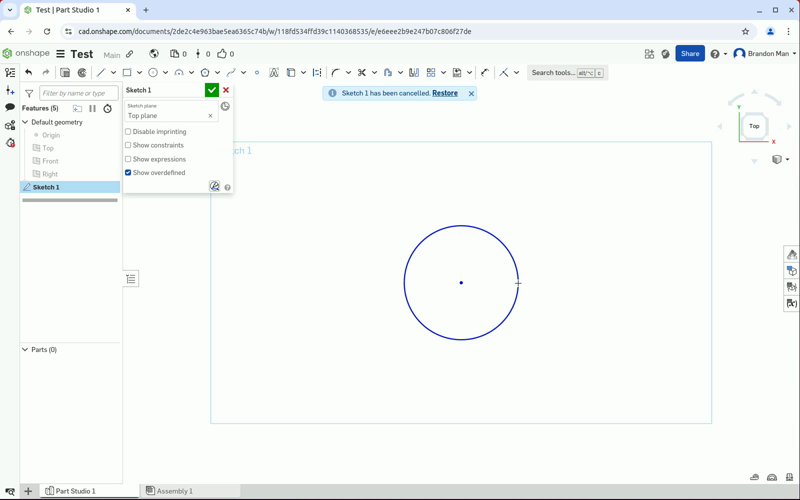
mouse_move(461, 282)
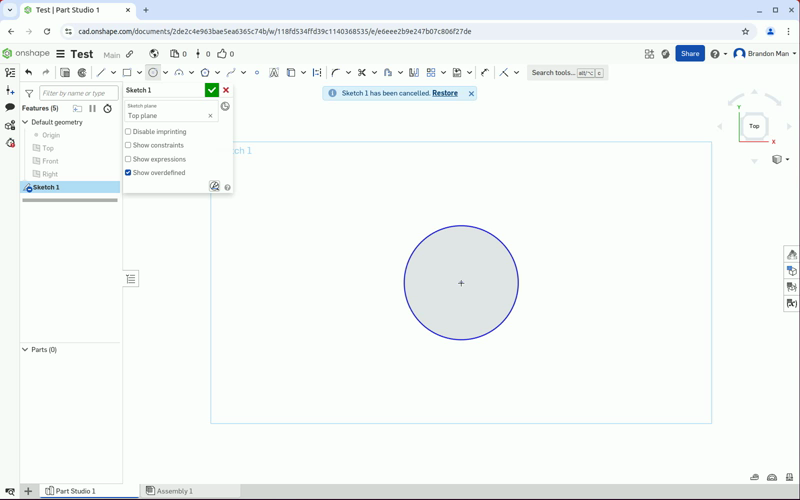
click(461, 282)
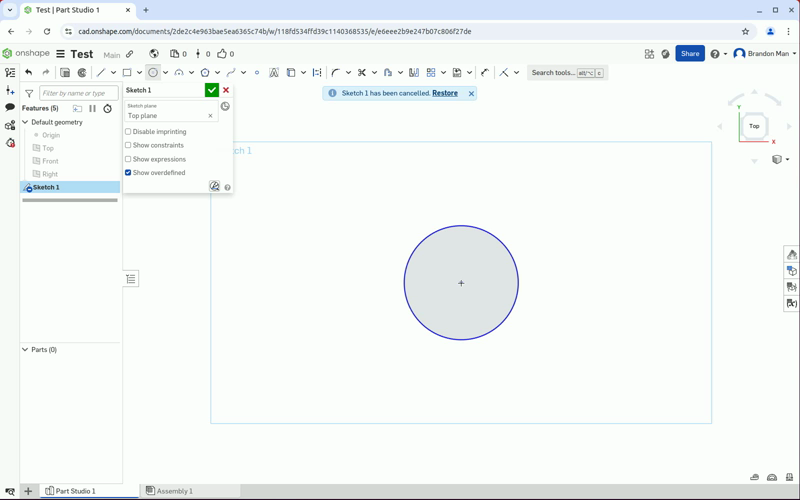
key_up(shift)
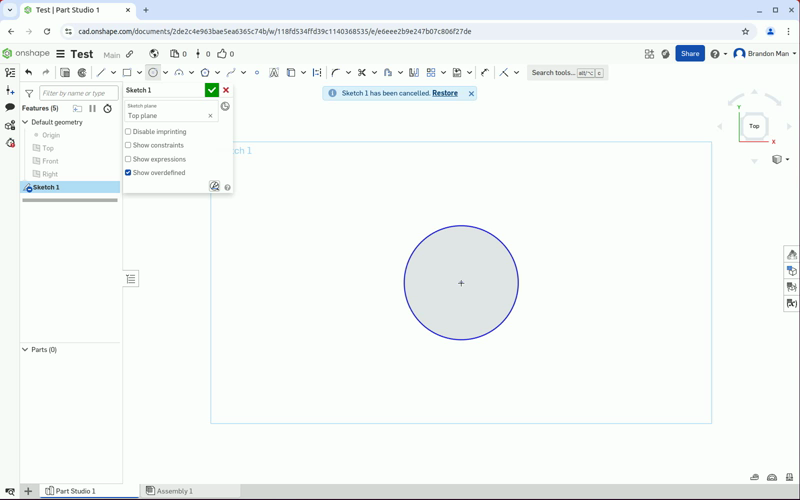
mouse_move(495, 282)
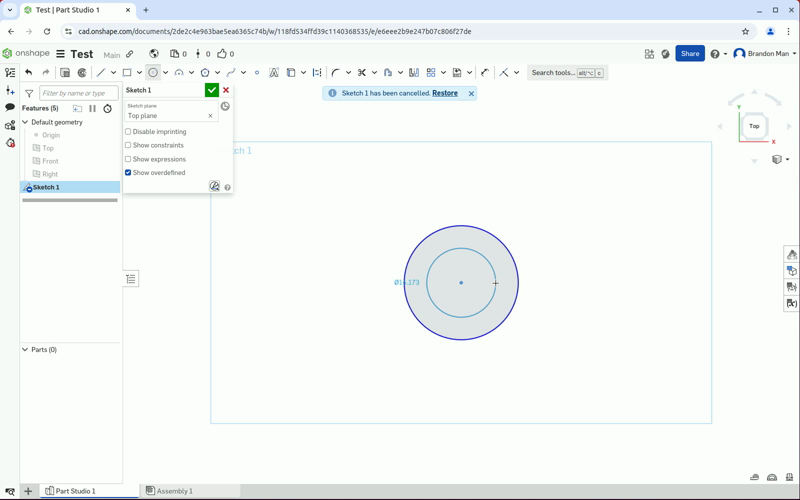
click(495, 282)
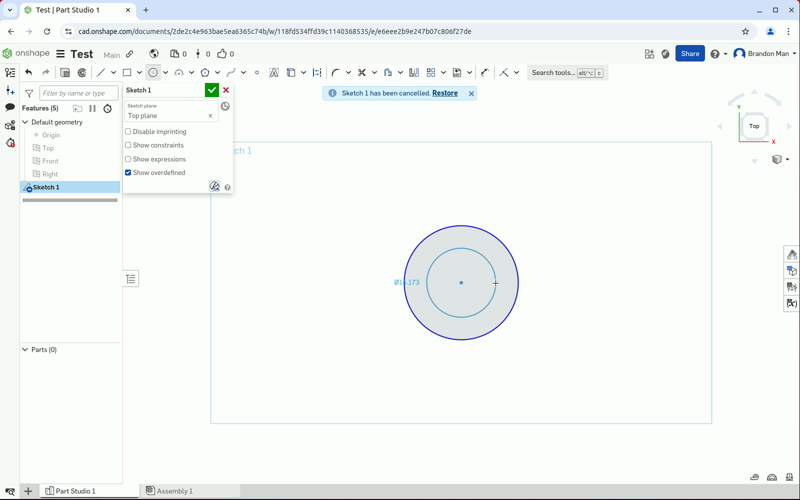
key(esc)
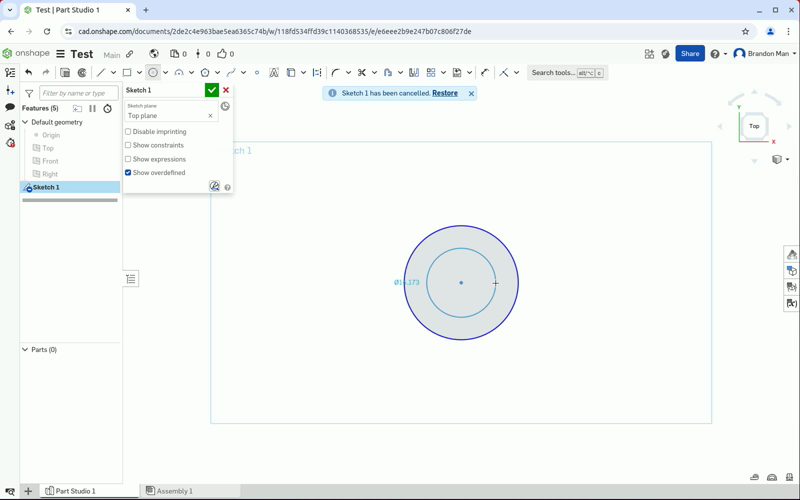
mouse_move(489, 240)
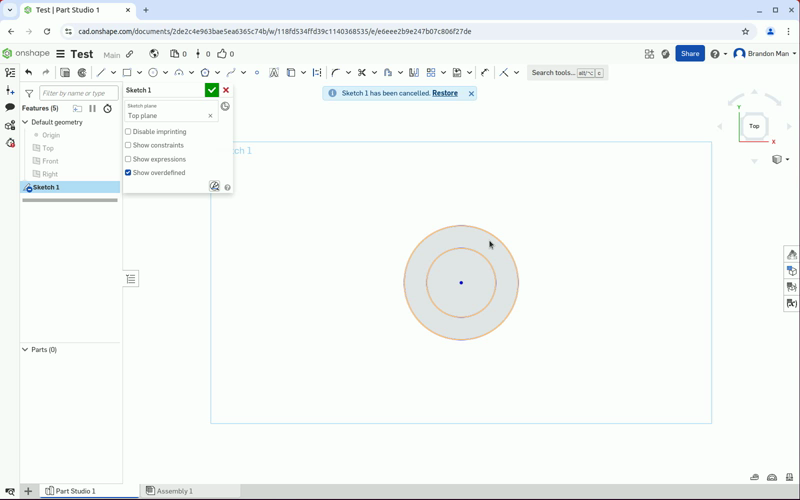
click(489, 240)
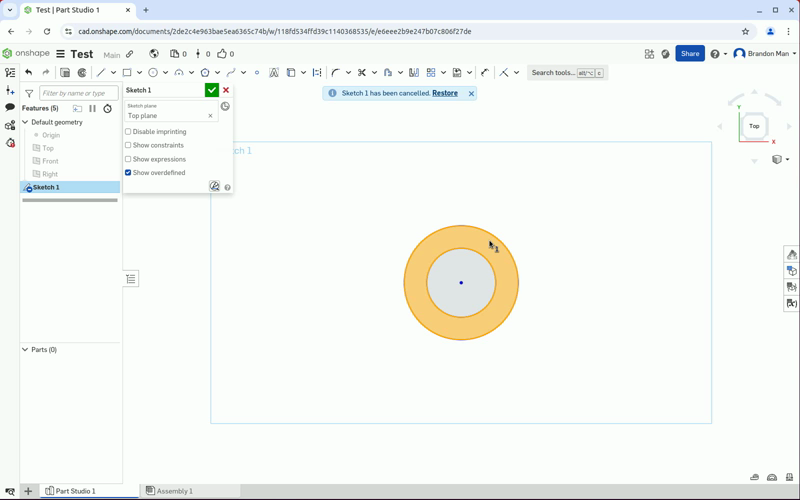
mouse_move(73, 352)
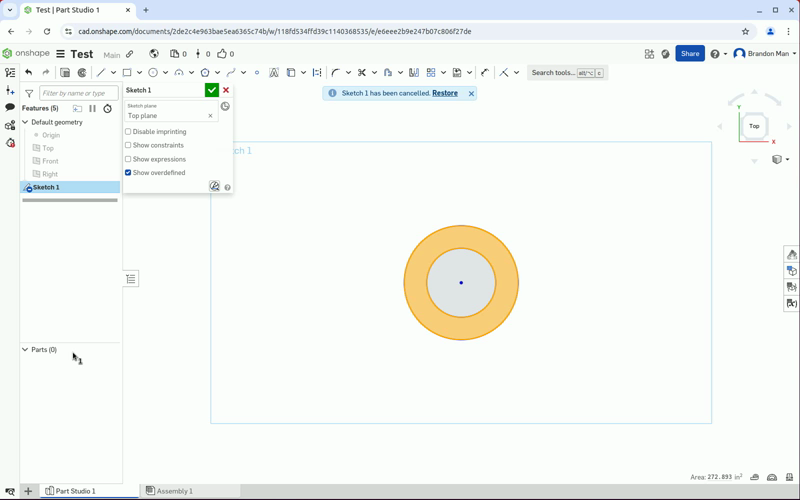
key(shift+y)
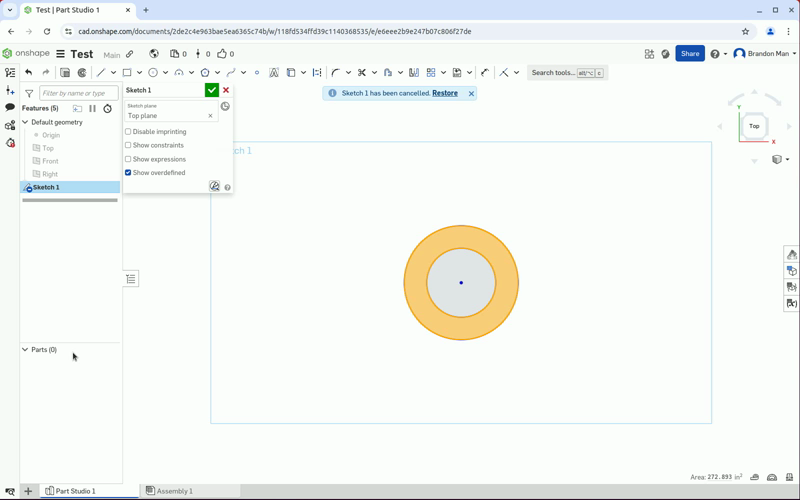
key(shift+e)
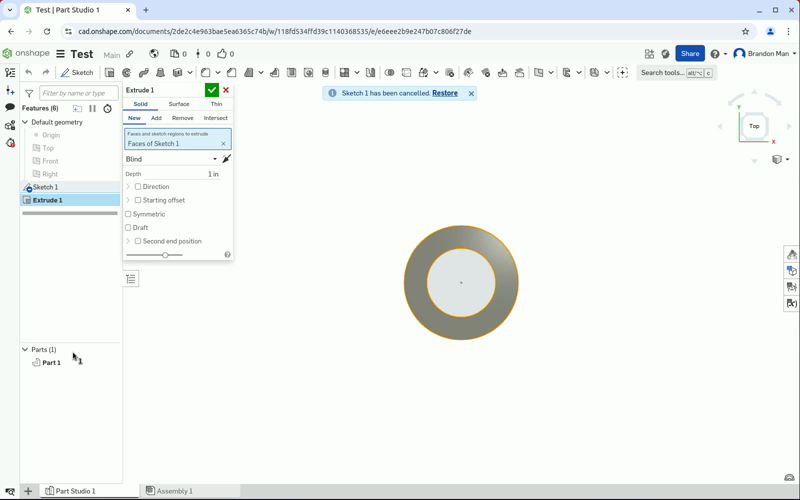
mouse_move(143, 106)
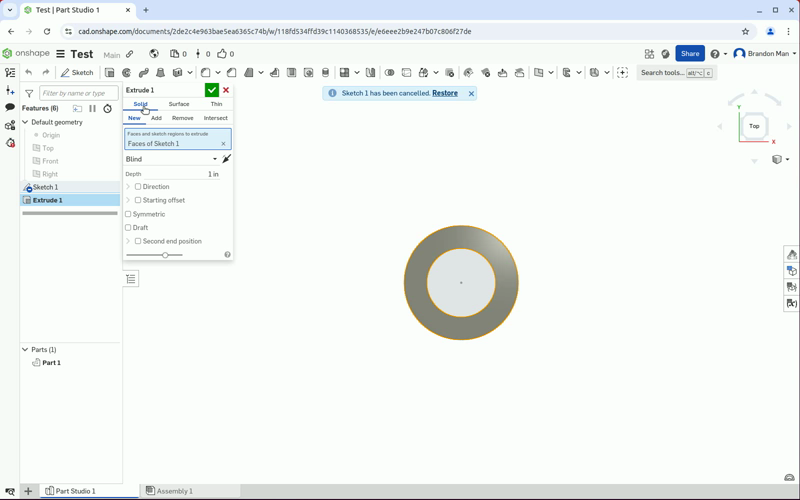
click(143, 106)
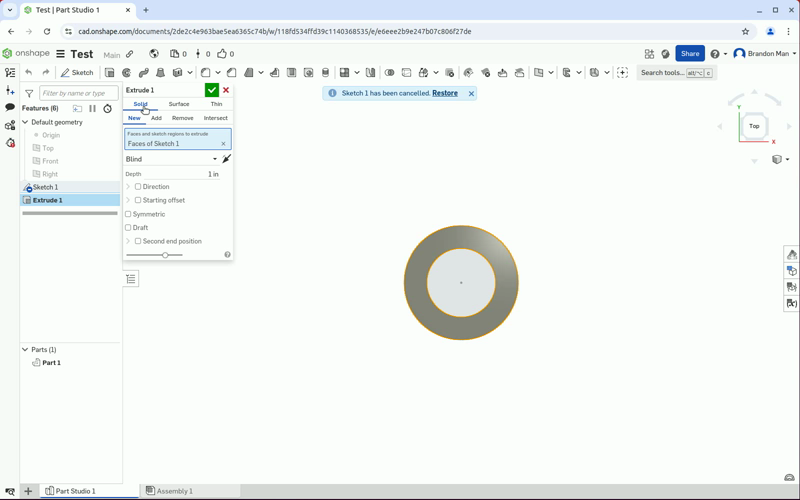
mouse_move(137, 120)
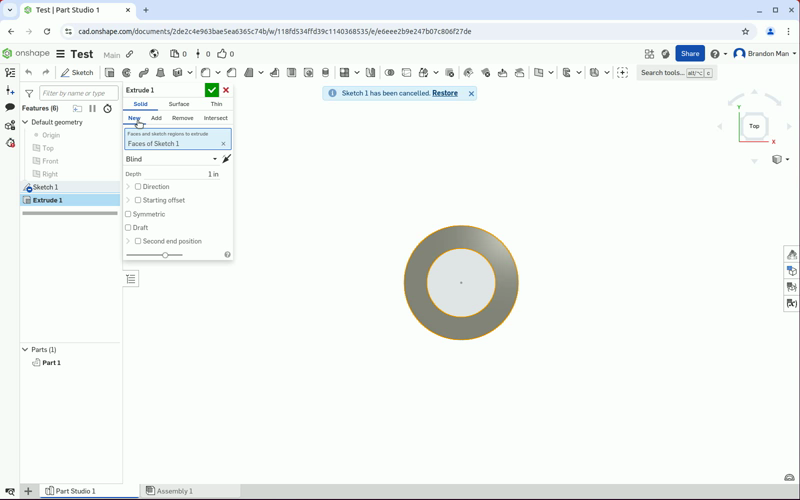
click(137, 120)
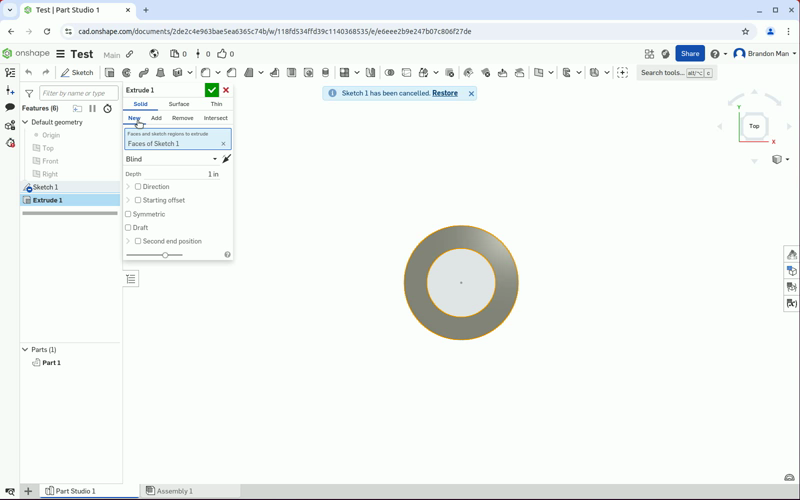
key(tab, 4)
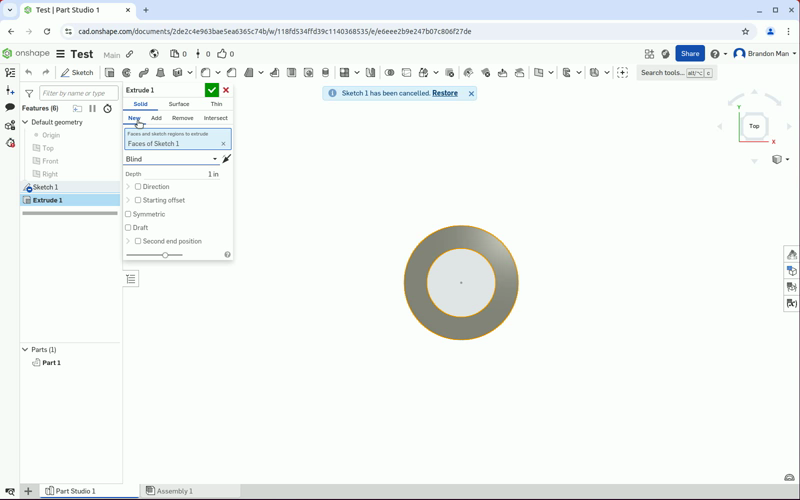
text(7.703)
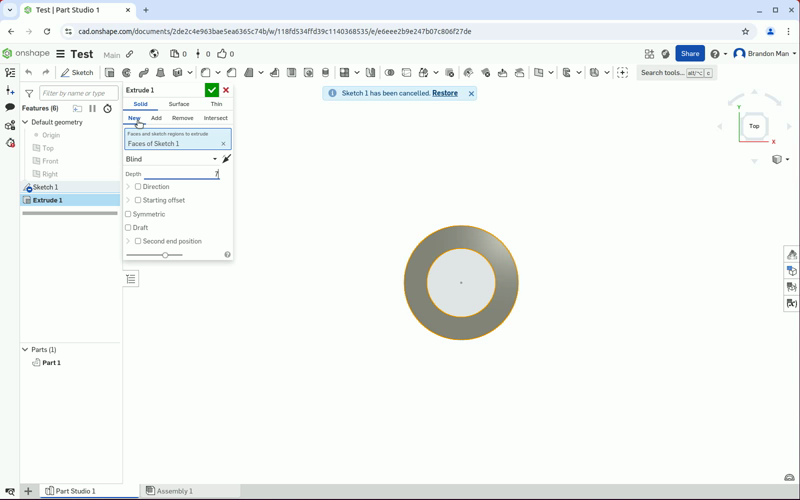
key(enter)
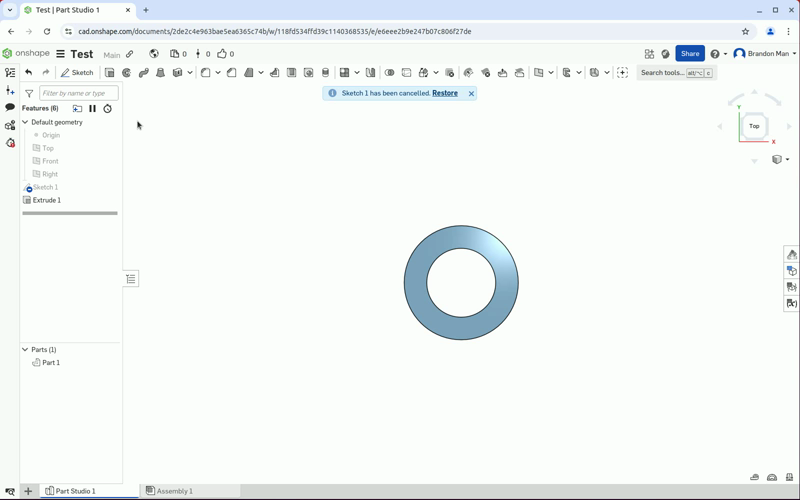
key(shift+h)
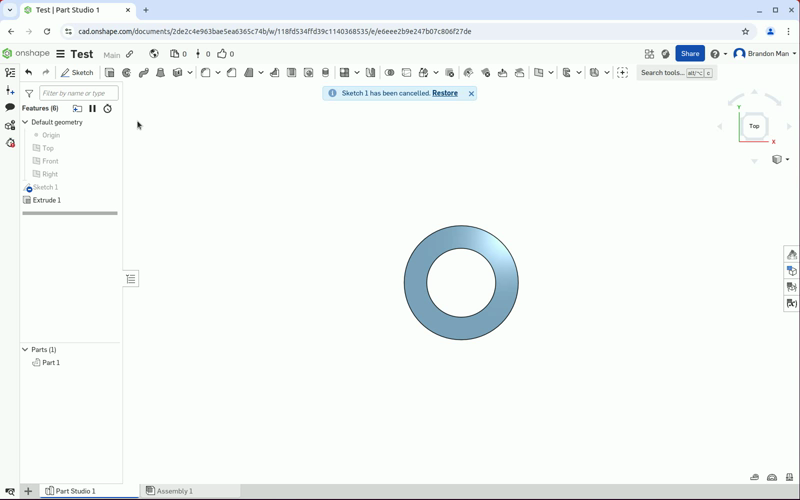
key(shift+h)
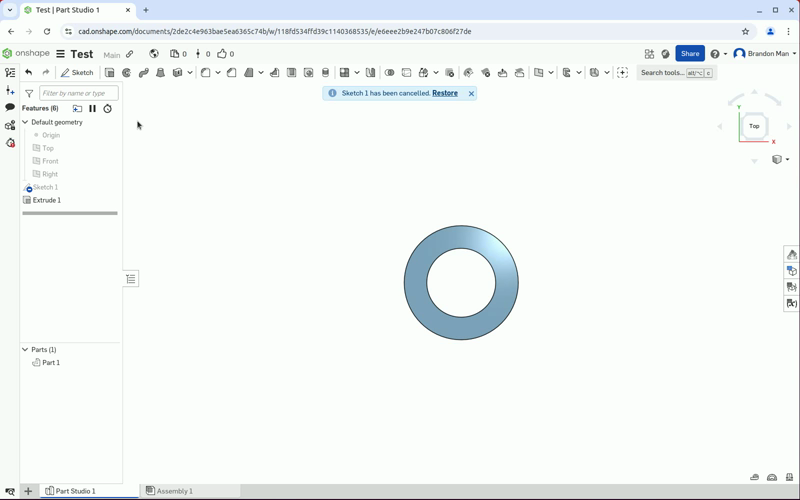
mouse_move(73, 189)
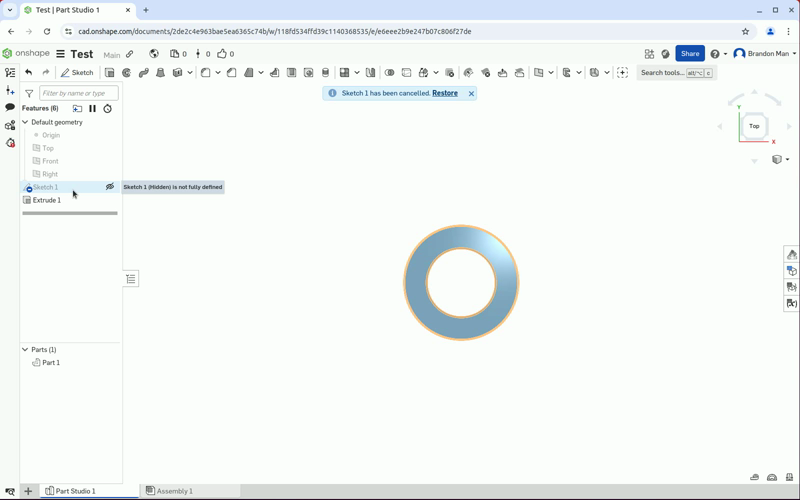
click(73, 189)
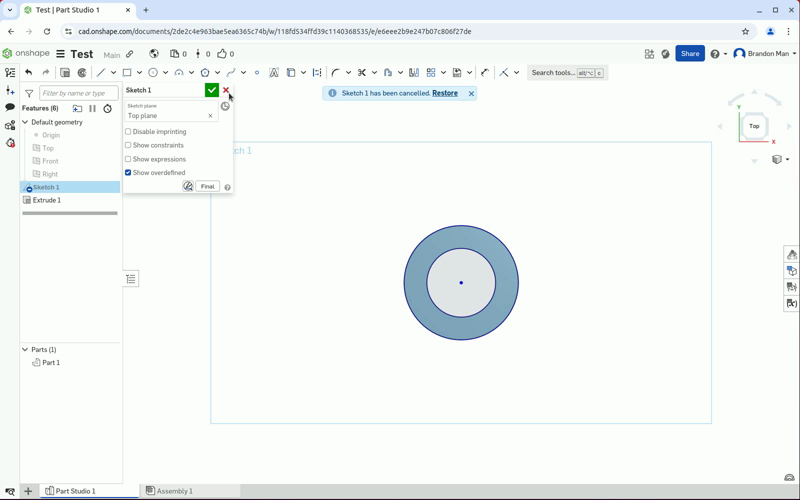
mouse_move(229, 92)
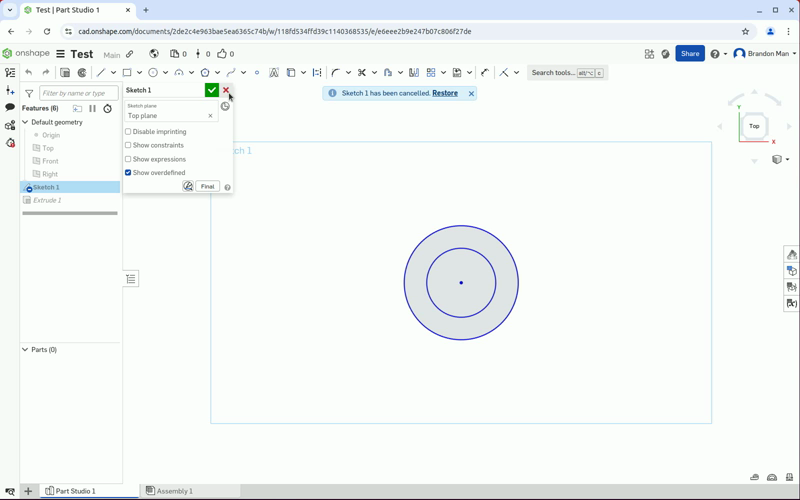
click(229, 92)
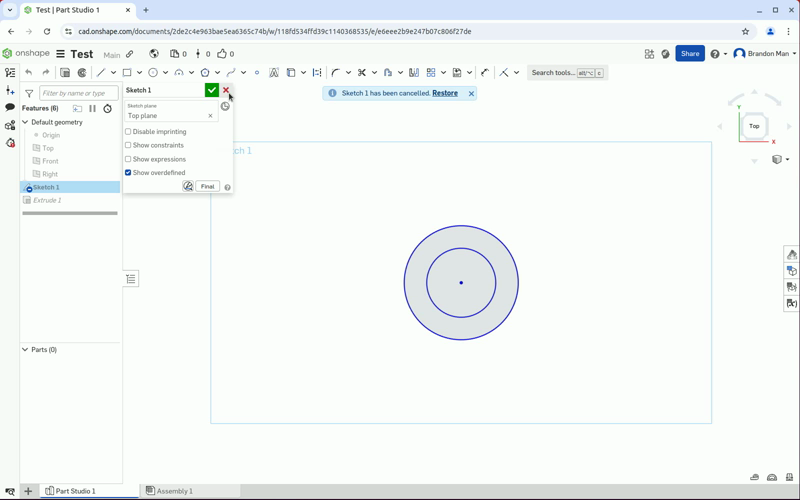
key(shift+s)
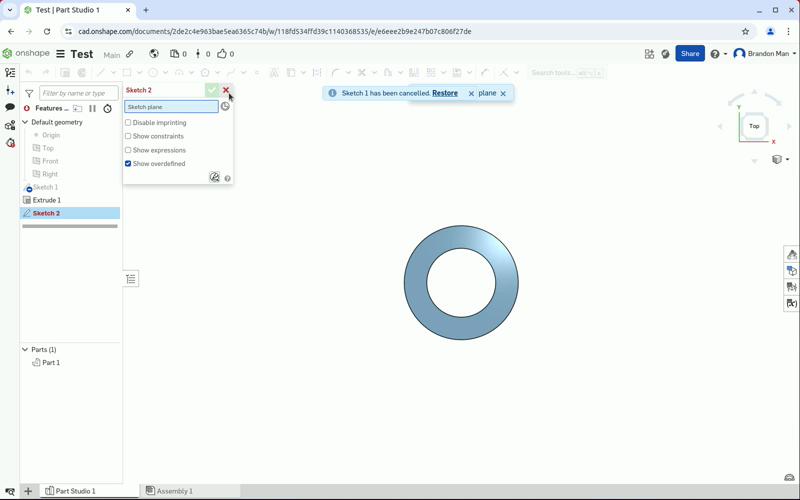
mouse_move(73, 150)
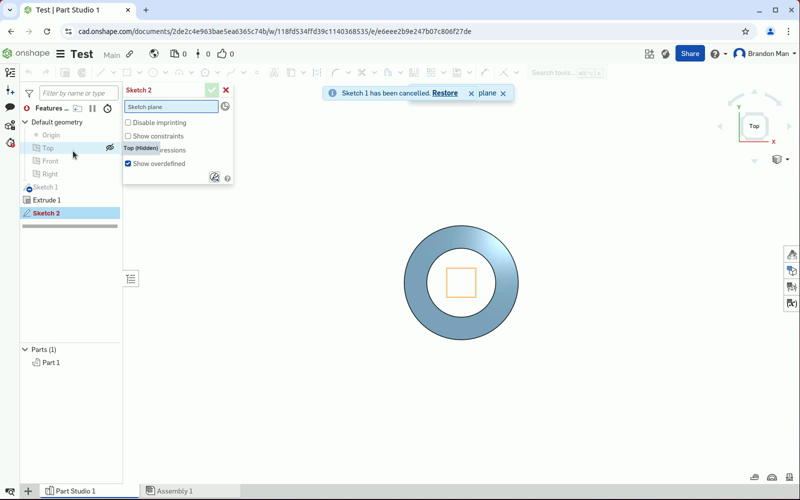
click(73, 150)
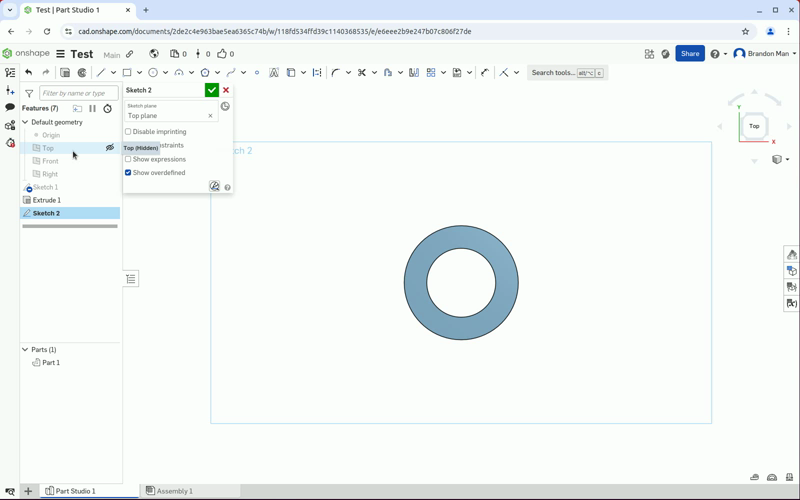
mouse_move(73, 352)
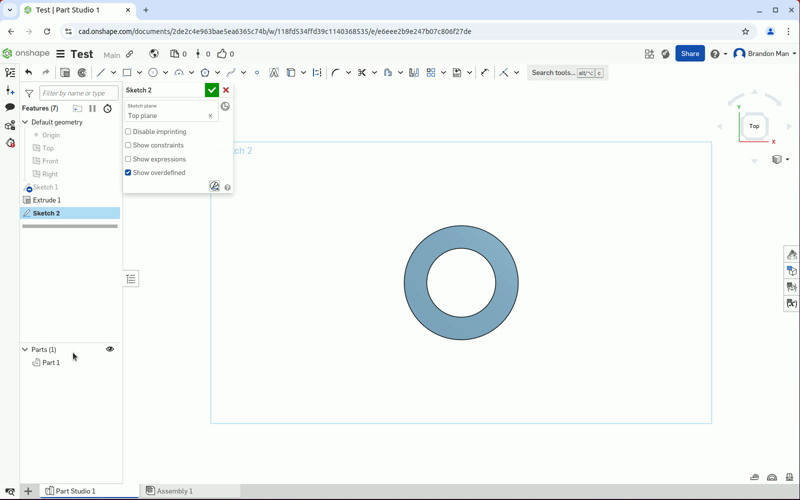
key(y)
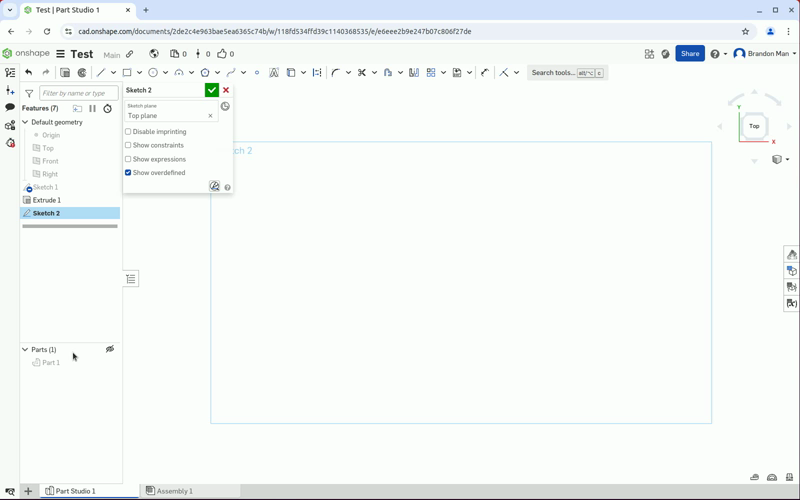
key(c)
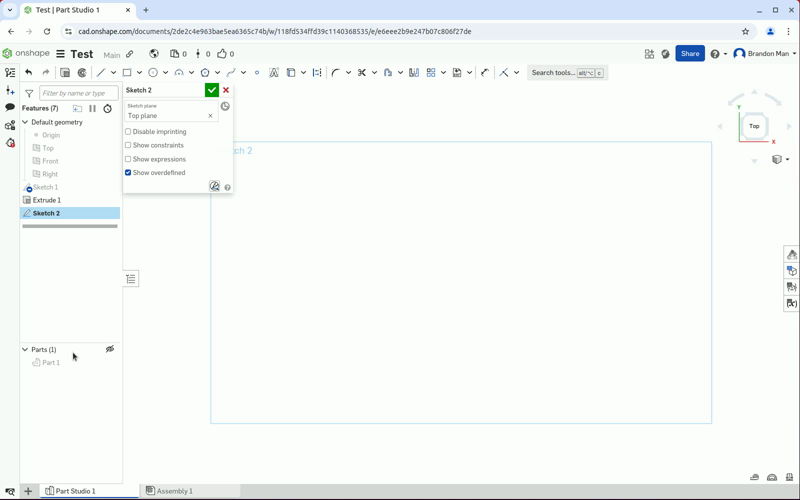
key_down(shift)
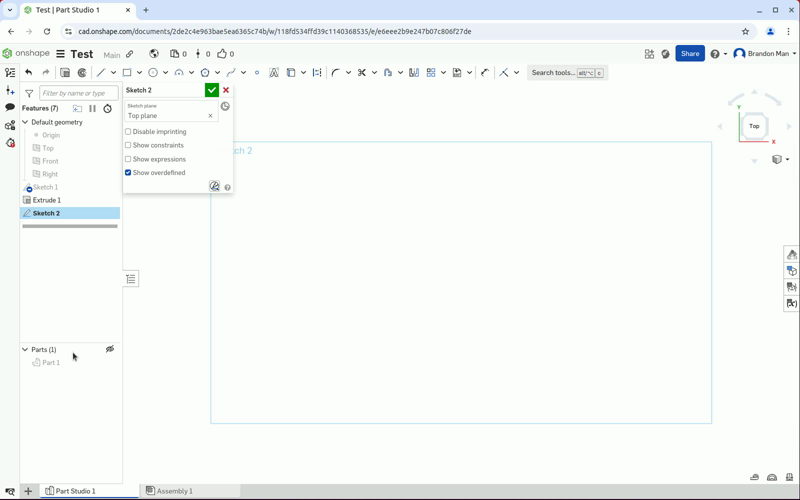
mouse_move(461, 282)
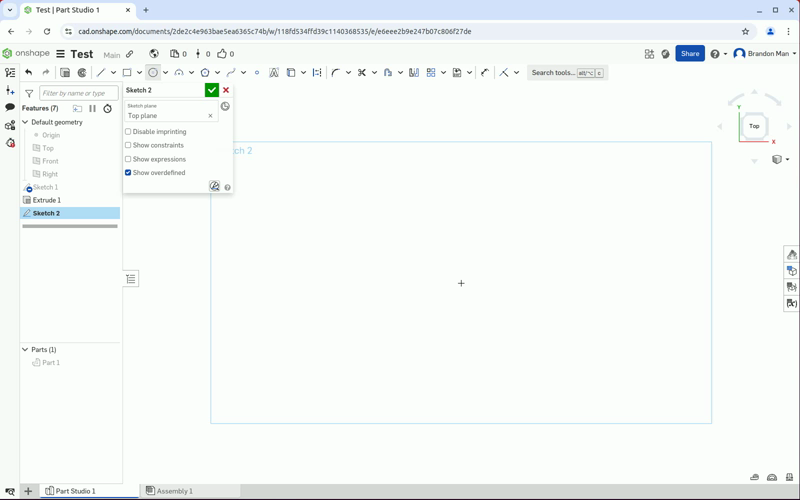
click(461, 282)
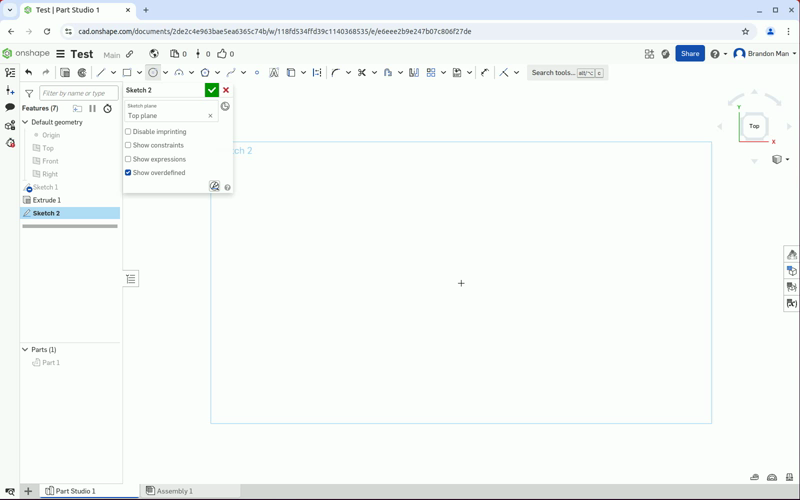
key_up(shift)
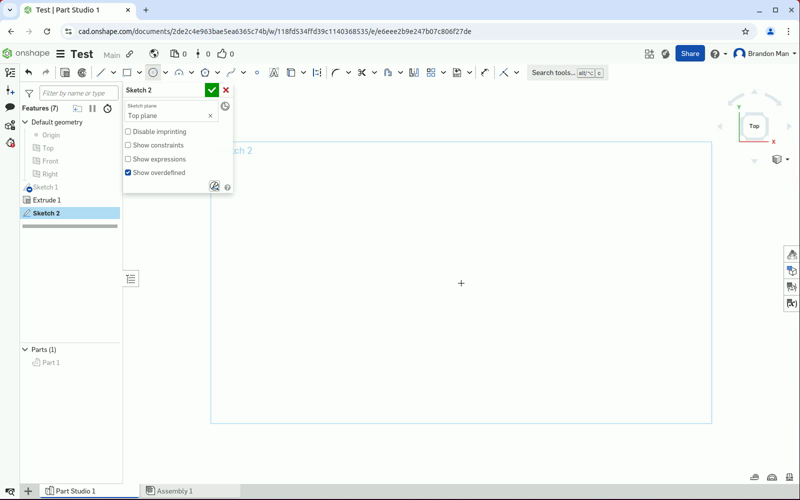
mouse_move(495, 282)
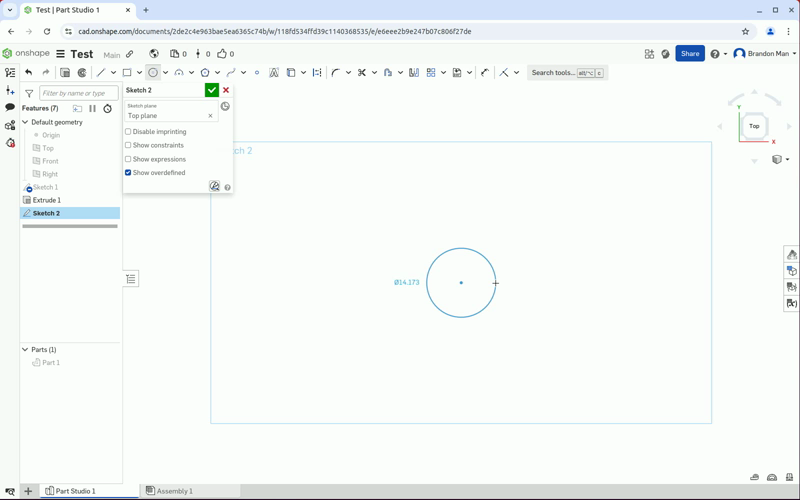
click(495, 282)
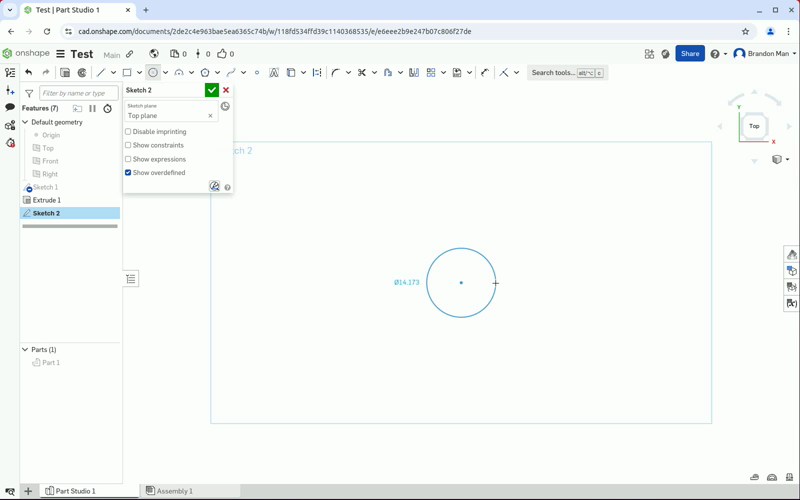
key(esc)
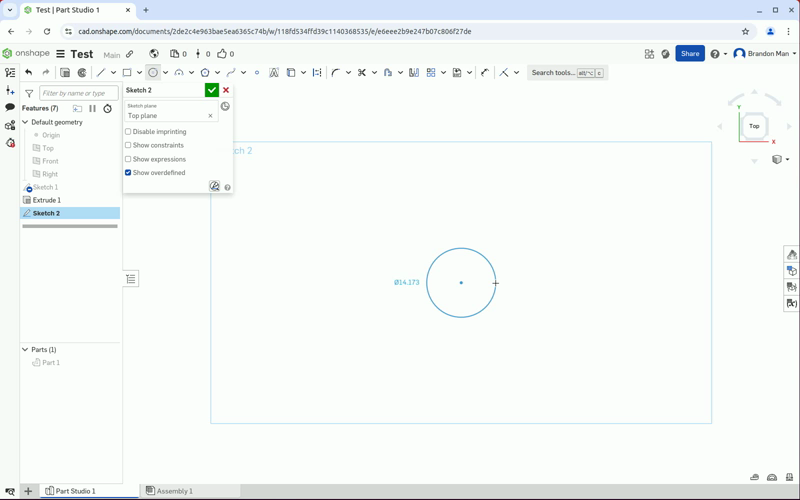
mouse_move(470, 269)
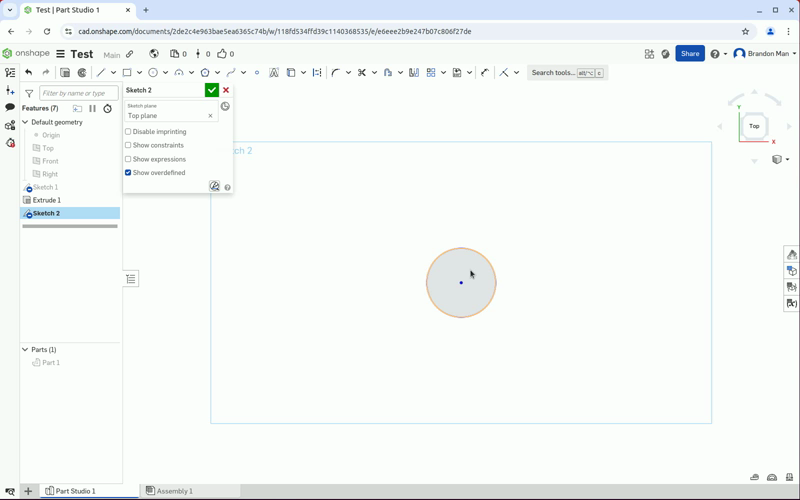
click(470, 269)
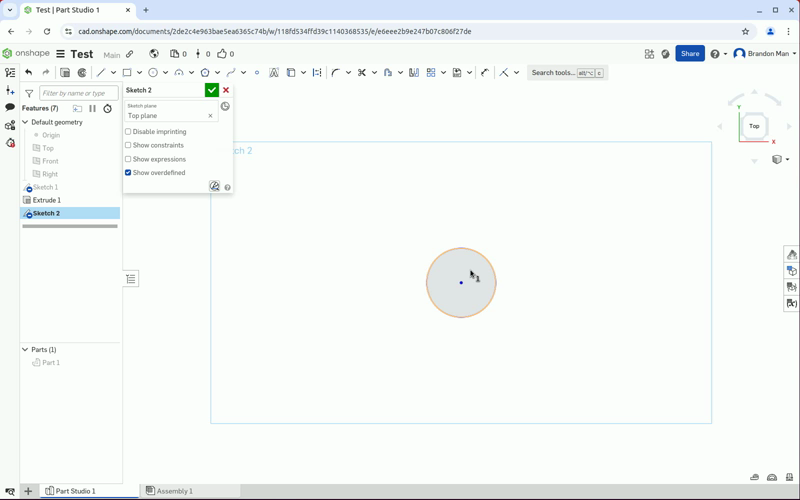
mouse_move(73, 352)
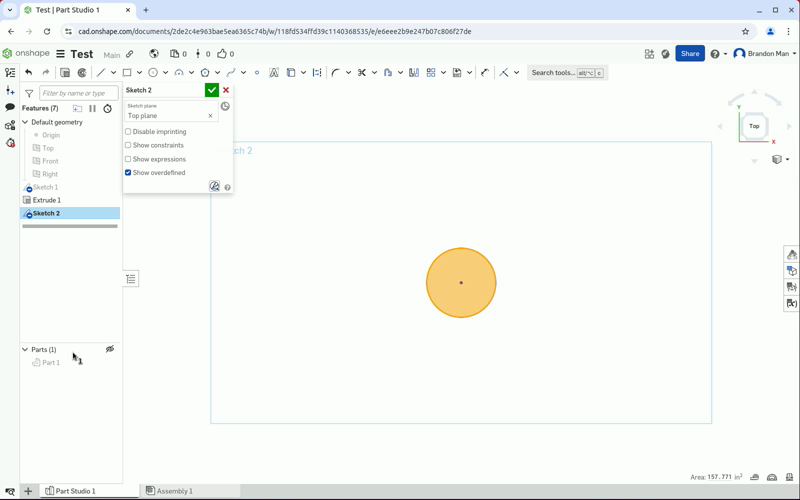
key(shift+y)
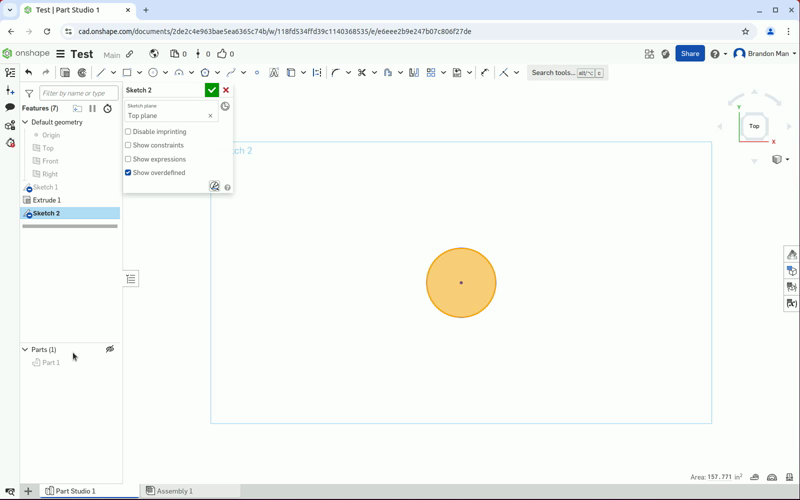
key(shift+e)
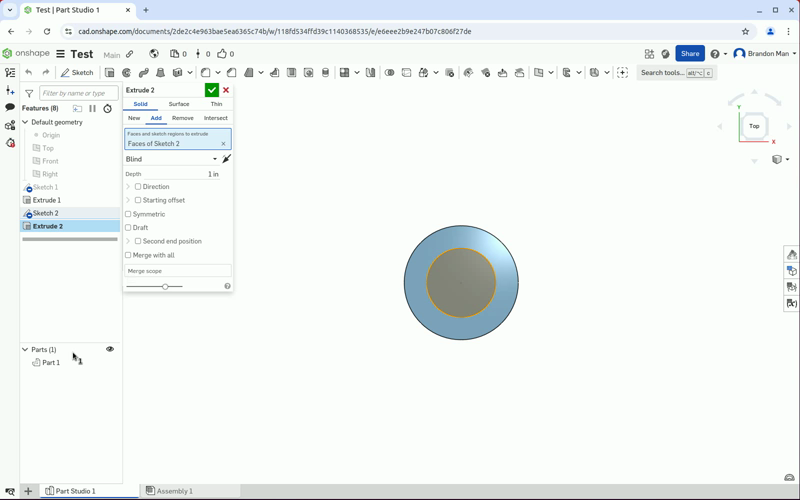
mouse_move(143, 106)
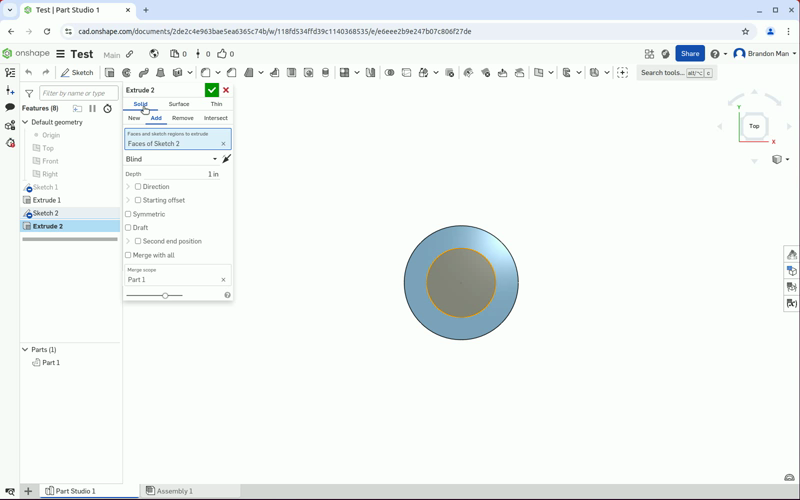
click(143, 106)
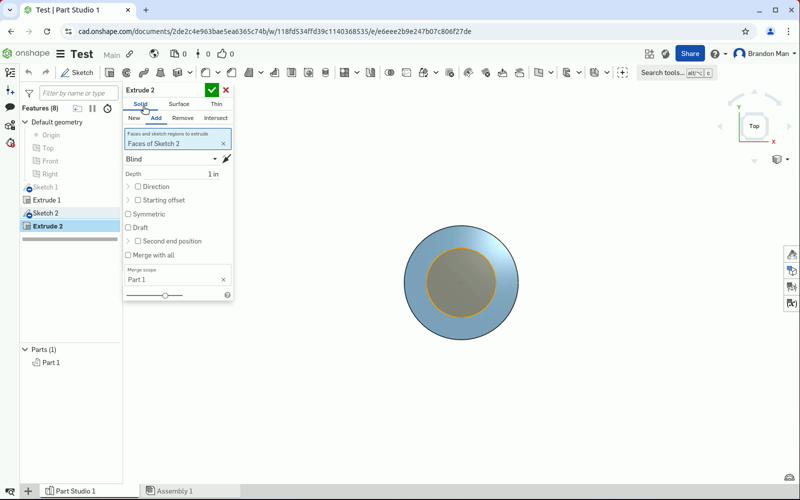
mouse_move(137, 120)
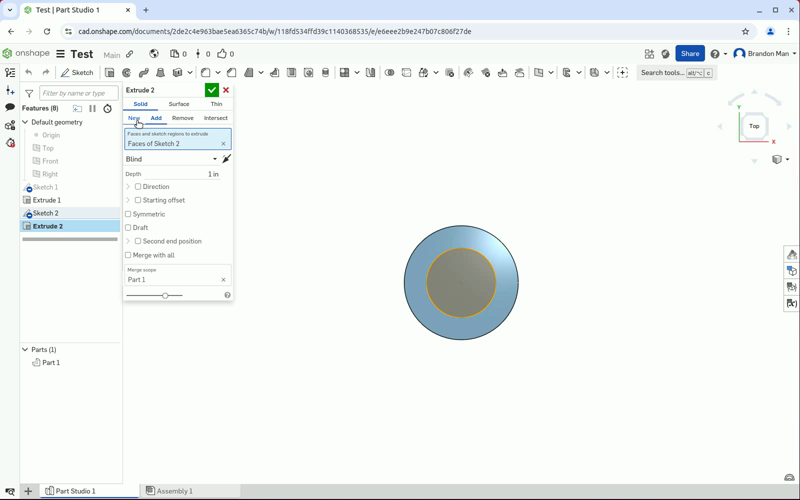
click(137, 120)
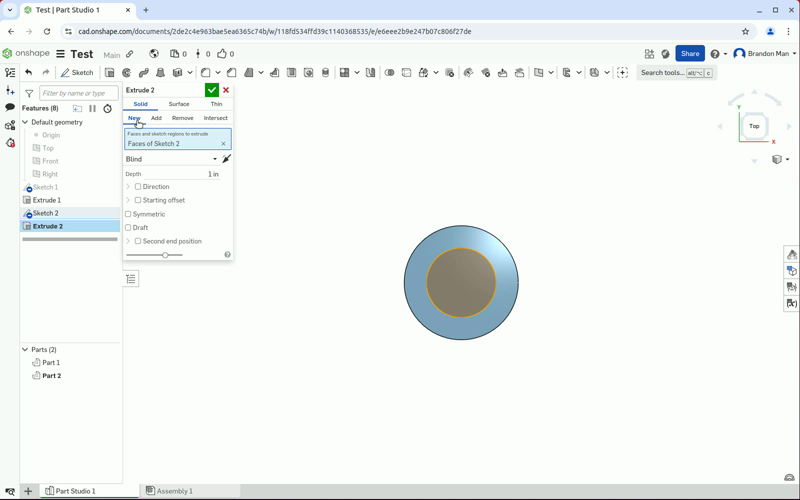
key(tab, 4)
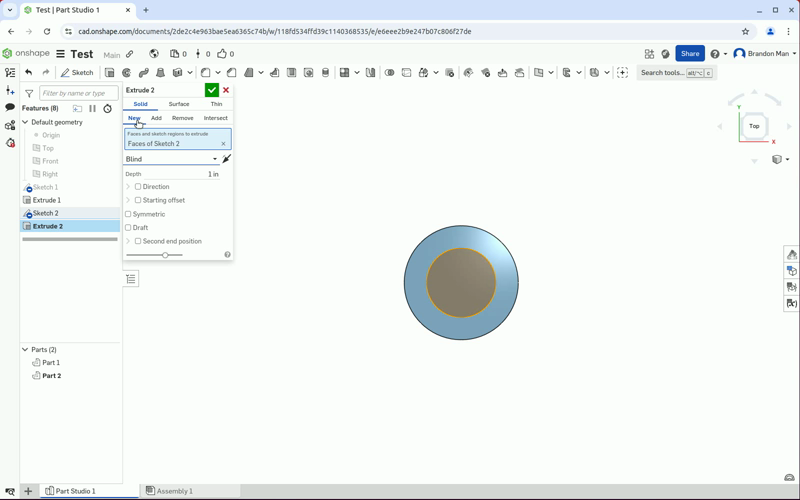
text(7.703)
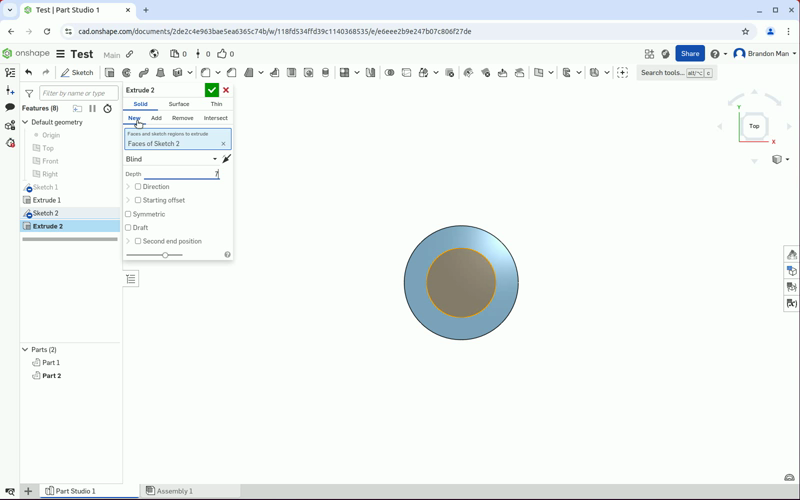
key(enter)
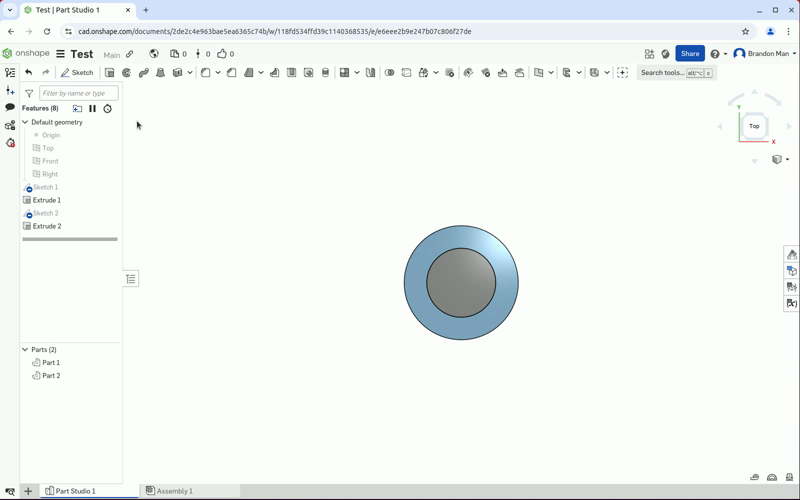
key(shift+h)
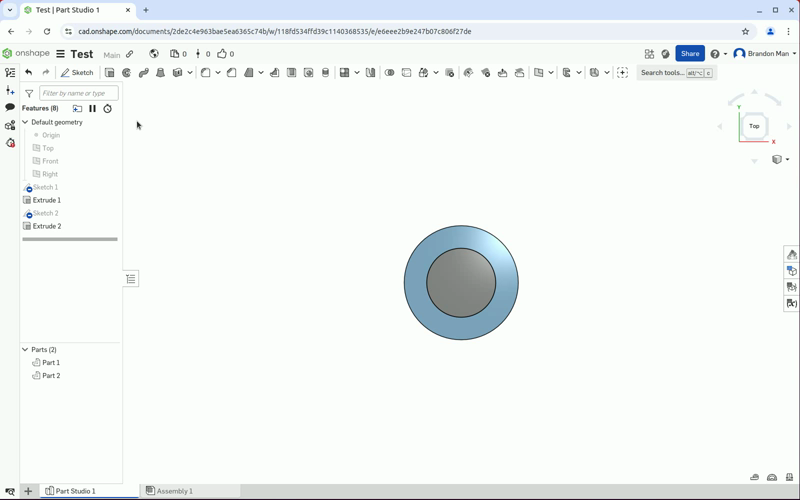
key(shift+h)
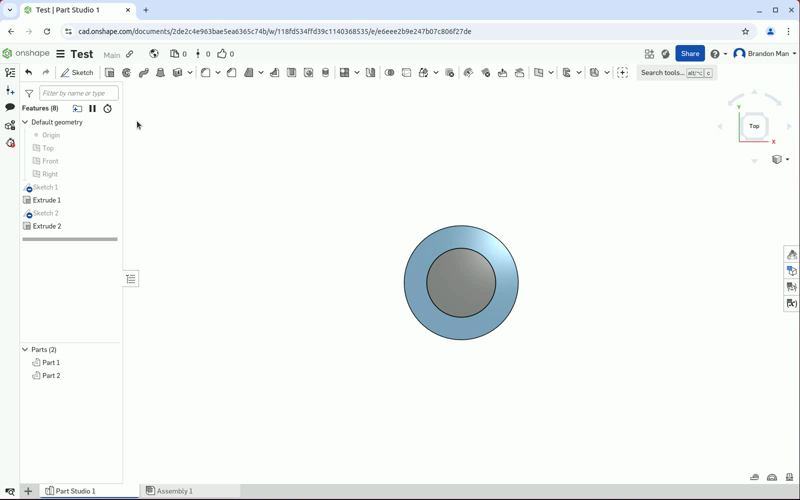
key(shift+7)
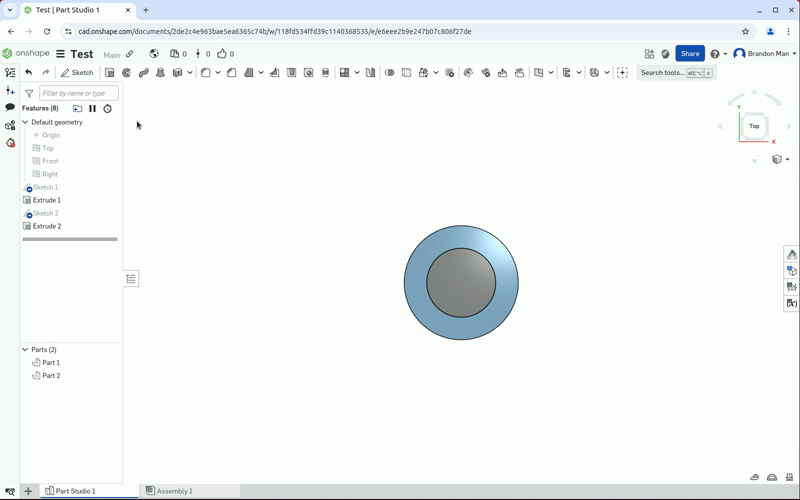
key(up, 3)
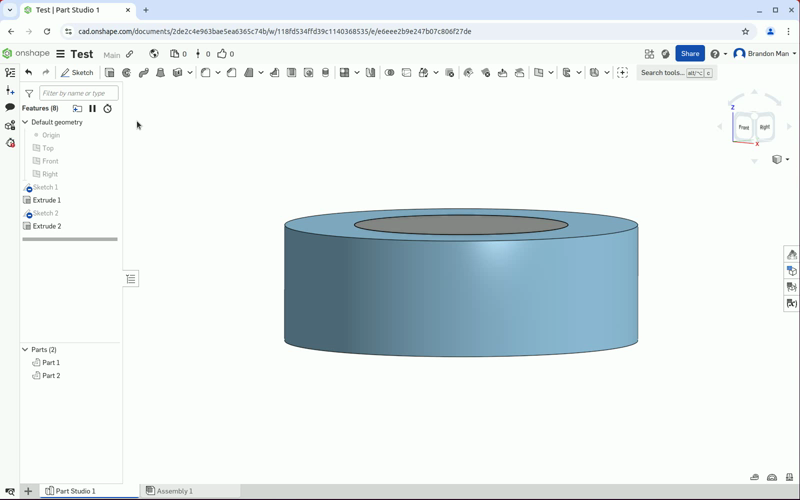
key(left, 3)
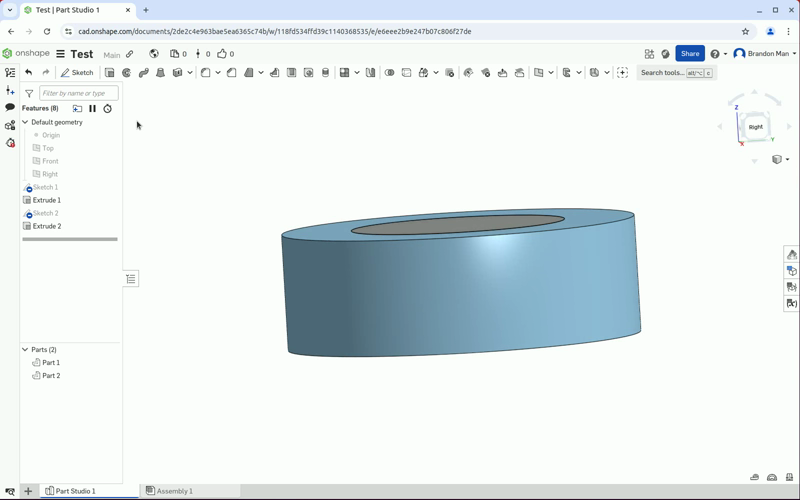
key(right, 3)
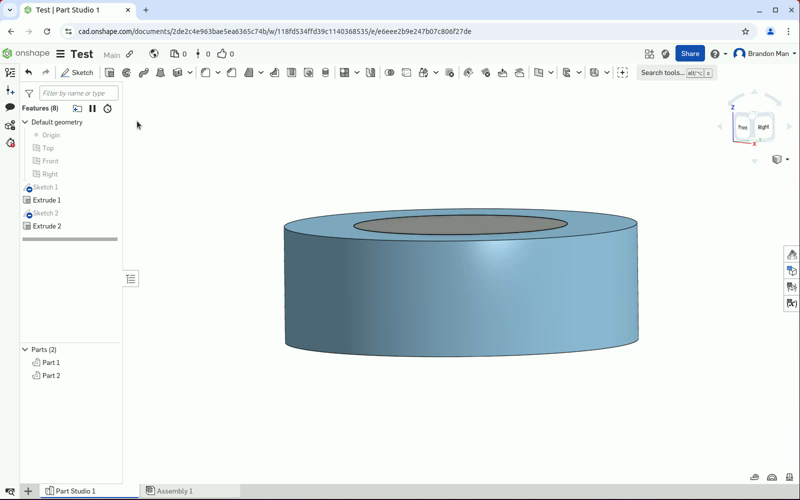
key(down, 3)
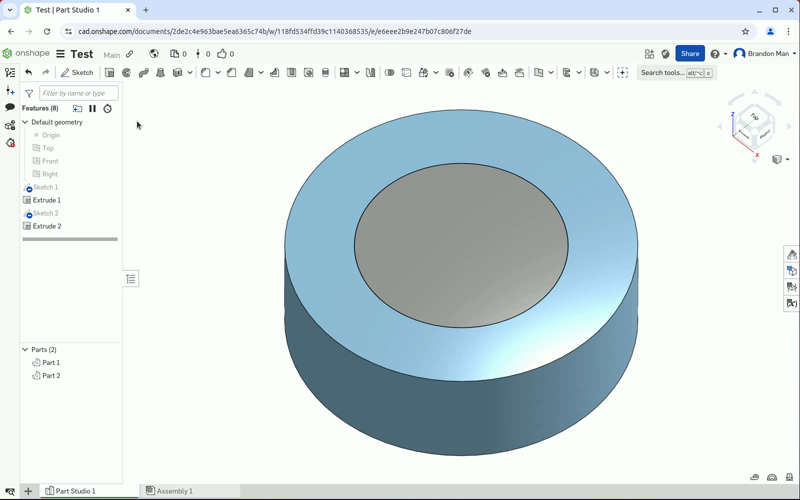
mouse_move(73, 189)
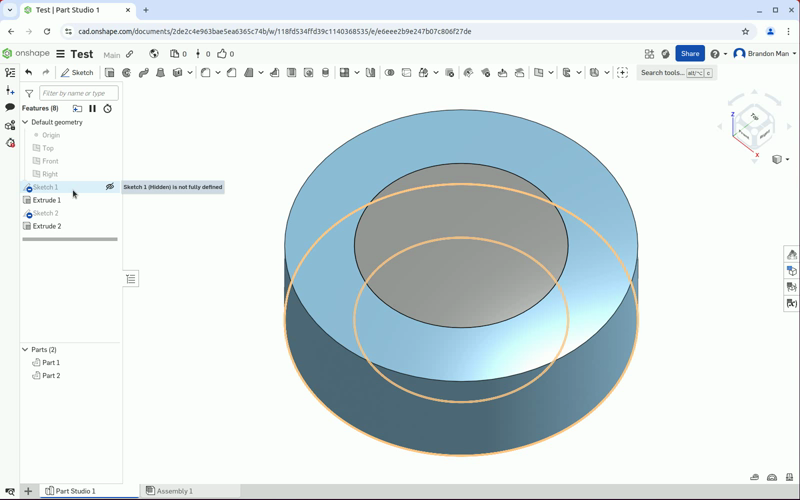
click(73, 189)